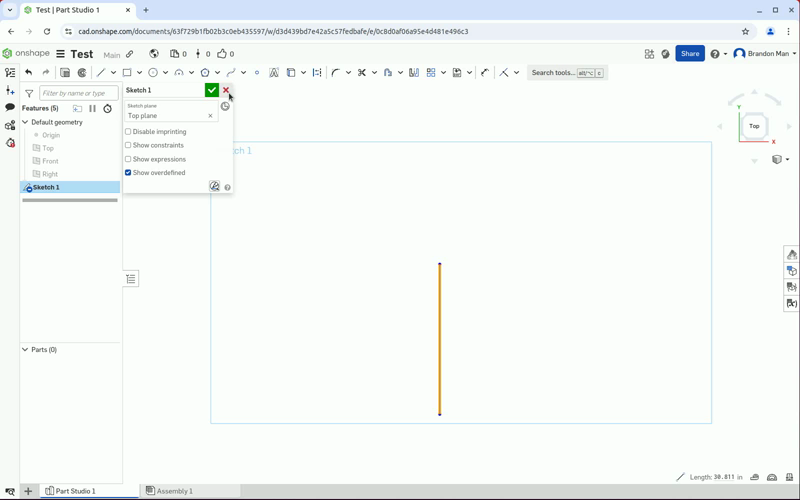
key(shift+h)
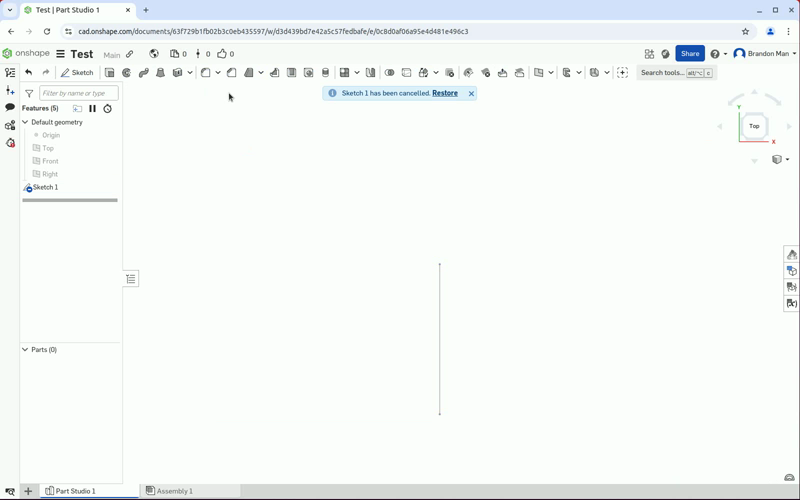
key(shift+s)
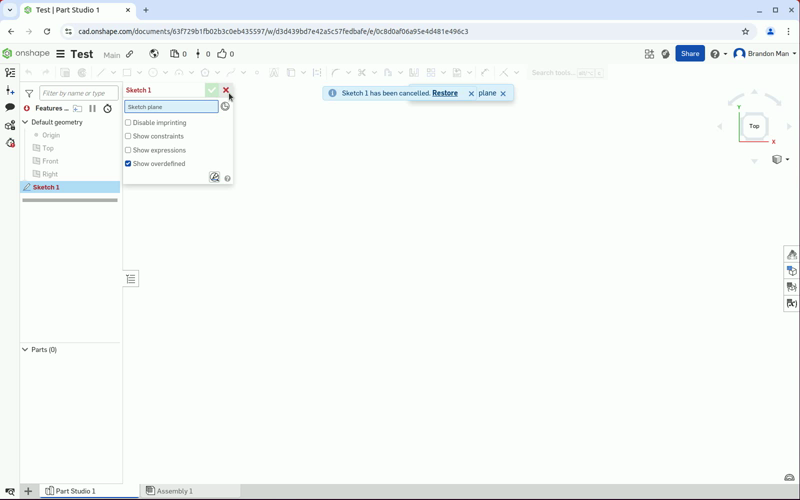
mouse_move(73, 150)
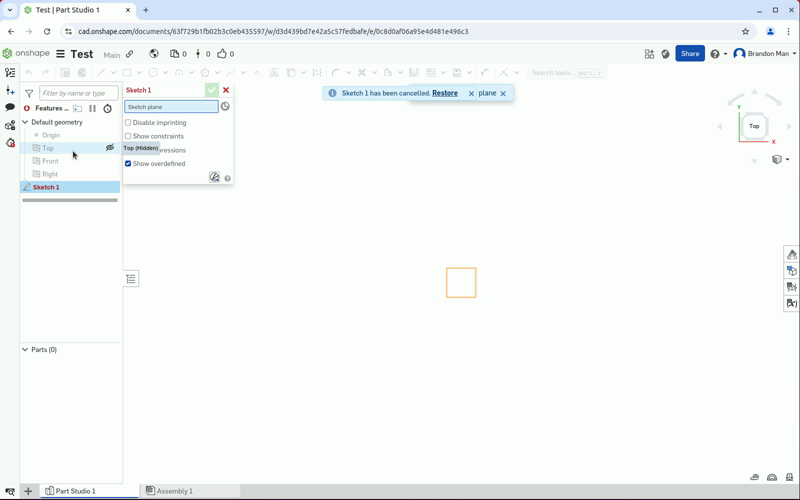
click(73, 150)
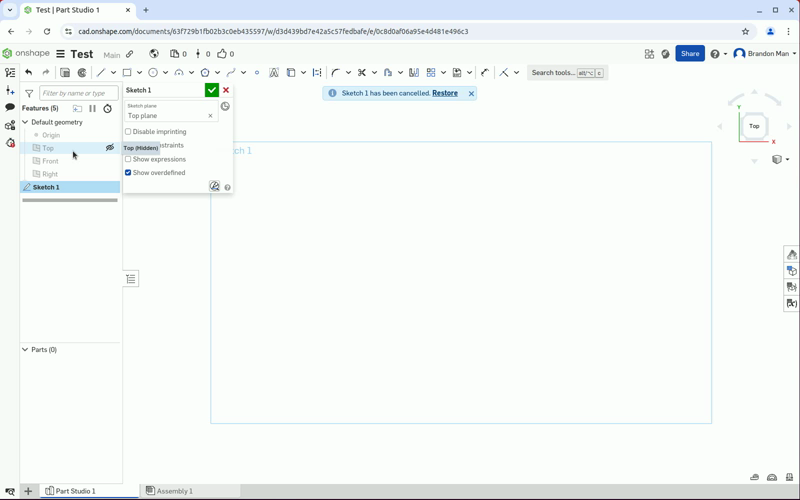
mouse_move(73, 352)
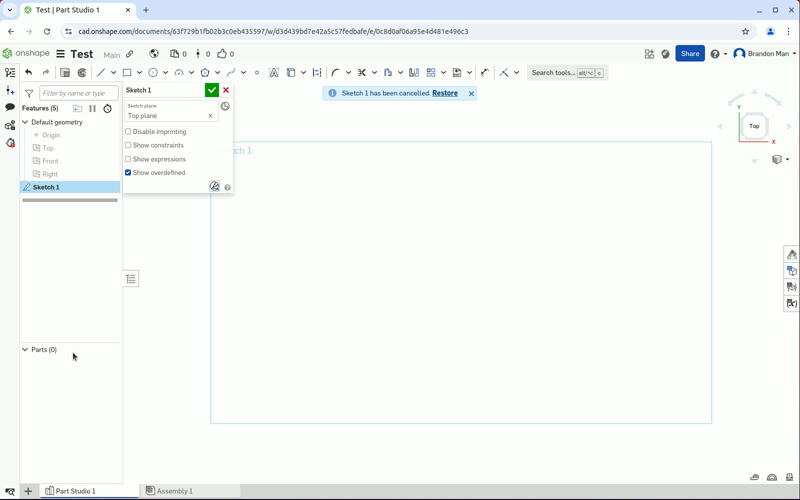
key(y)
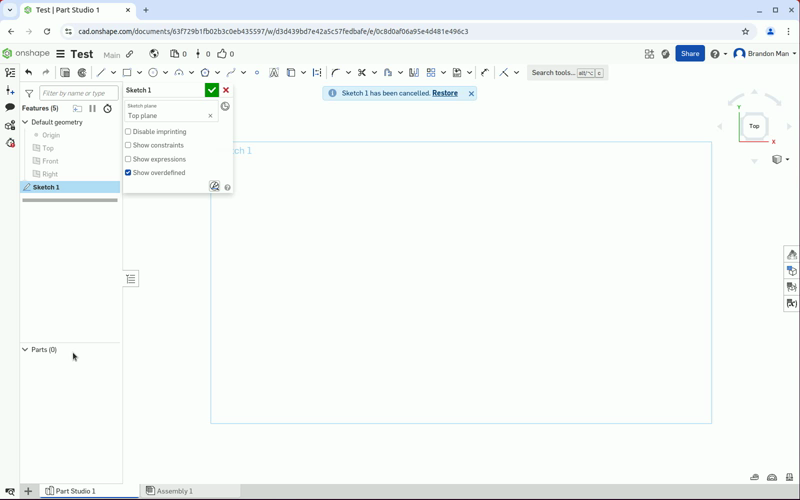
key(c)
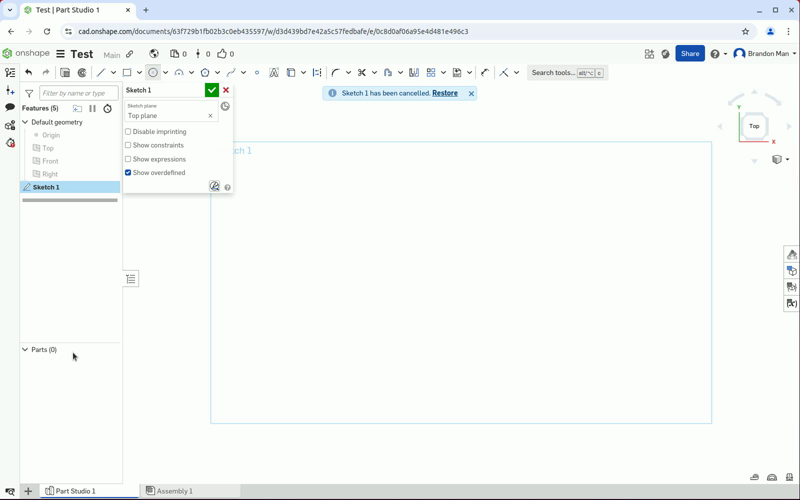
key_down(shift)
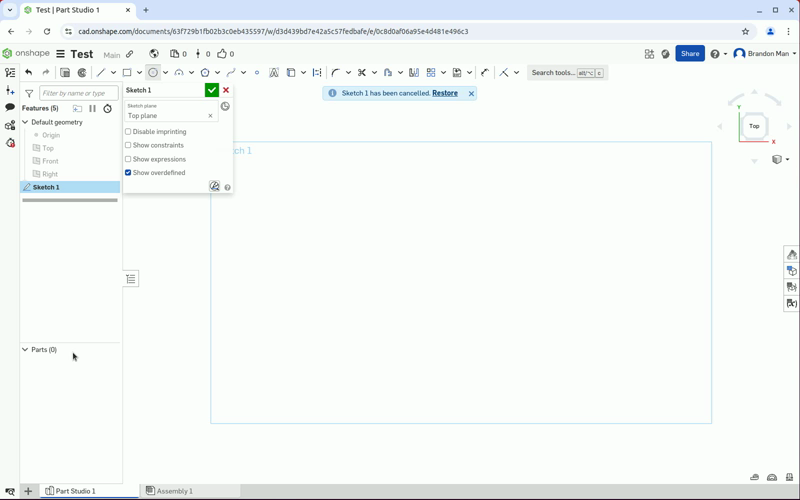
mouse_move(461, 282)
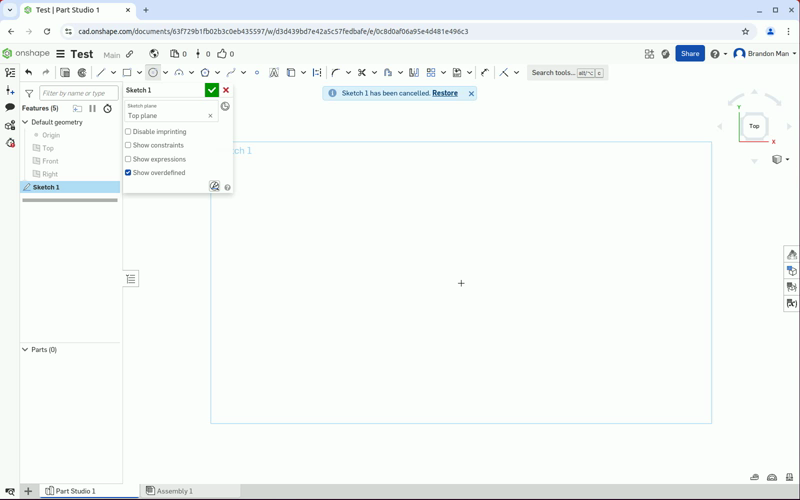
click(461, 282)
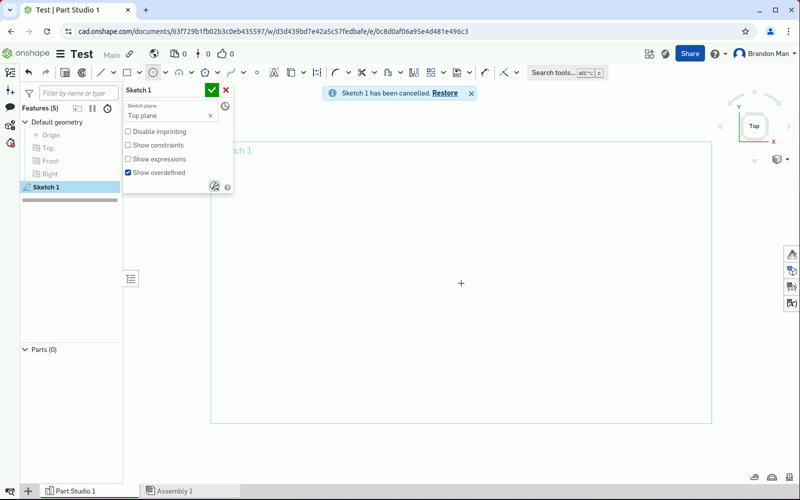
key_up(shift)
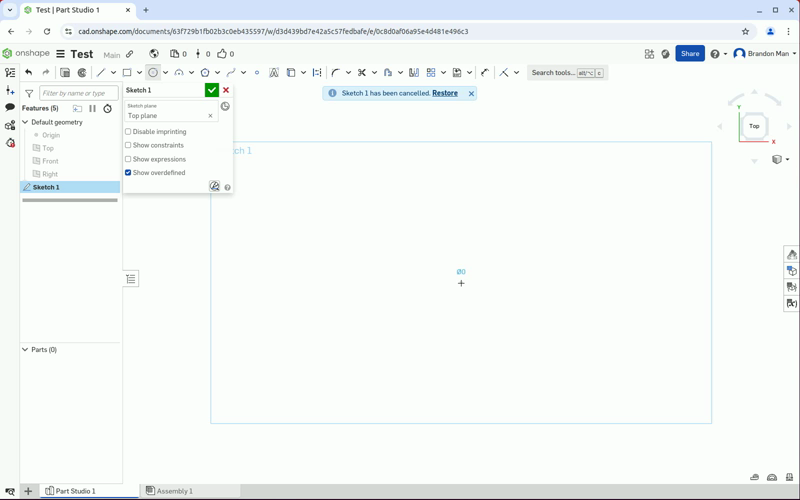
mouse_move(491, 282)
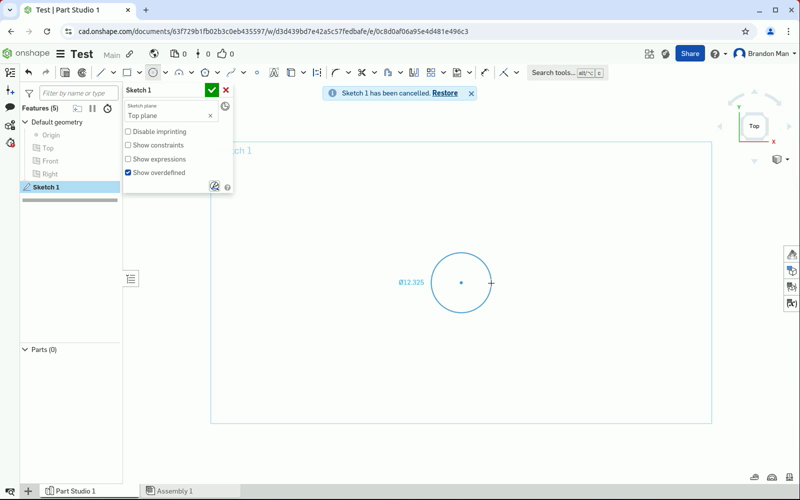
click(491, 282)
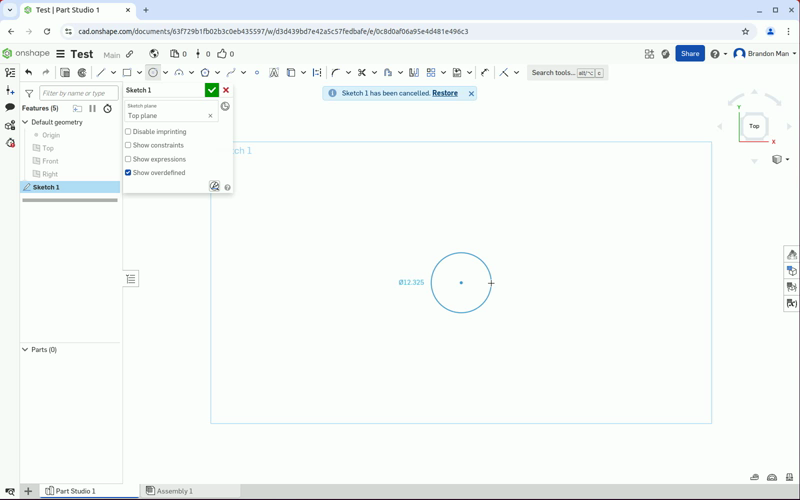
key(esc)
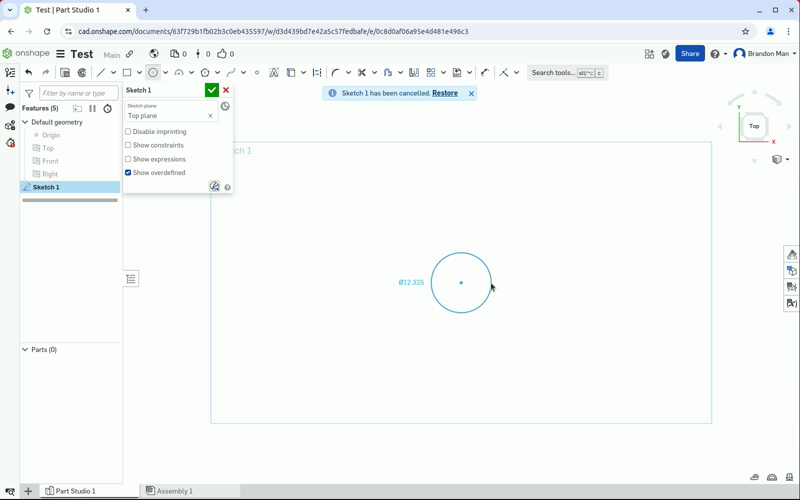
mouse_move(460, 273)
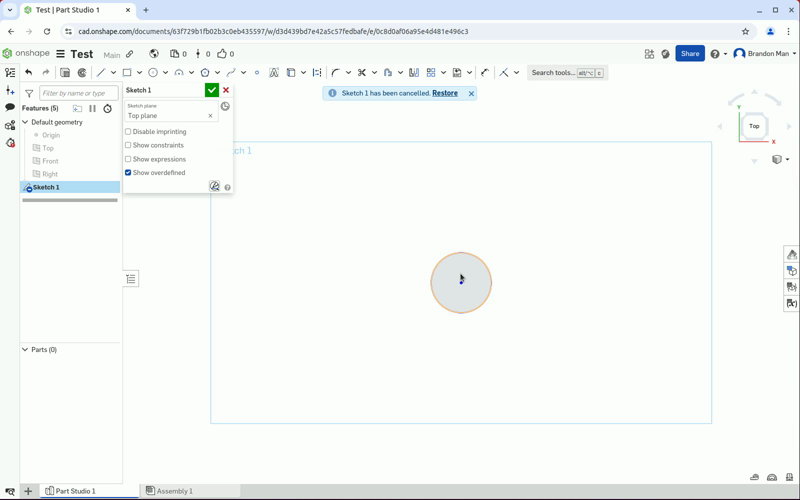
click(460, 273)
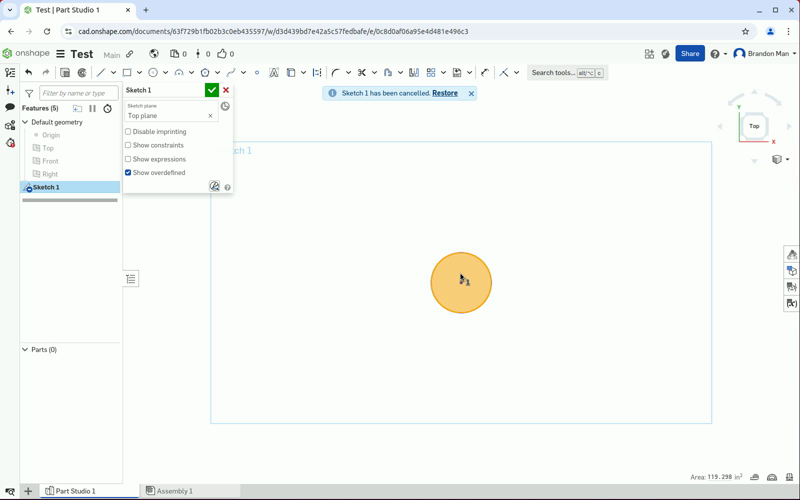
mouse_move(73, 352)
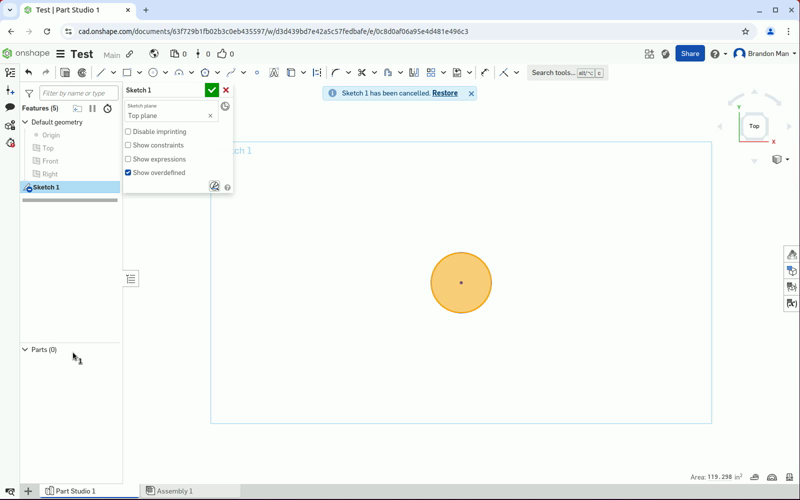
key(shift+y)
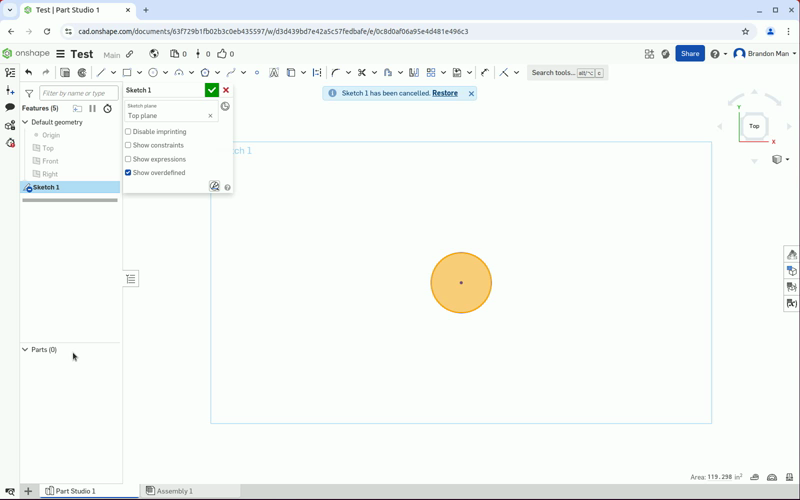
key(shift+e)
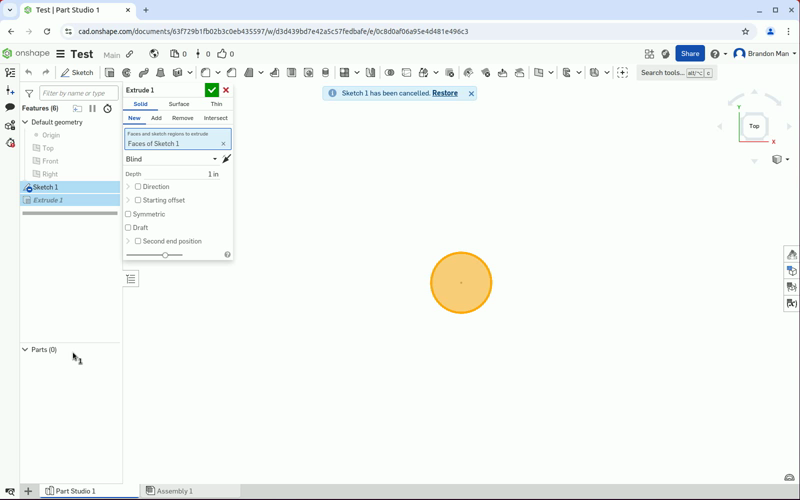
mouse_move(143, 106)
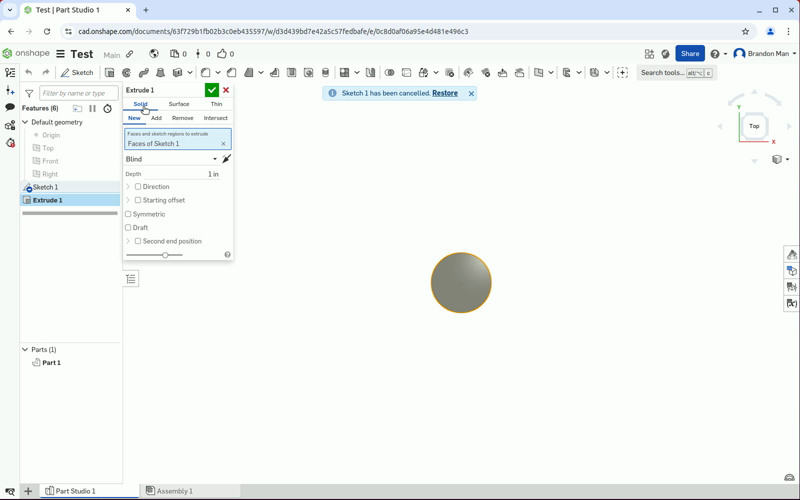
click(143, 106)
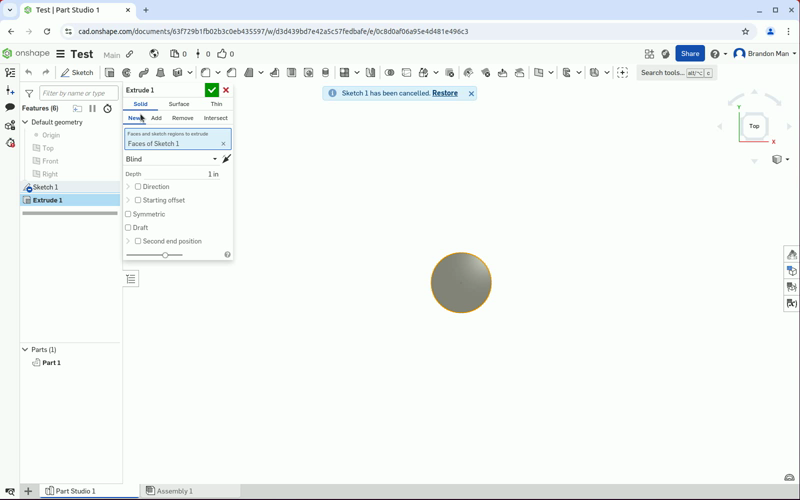
mouse_move(137, 120)
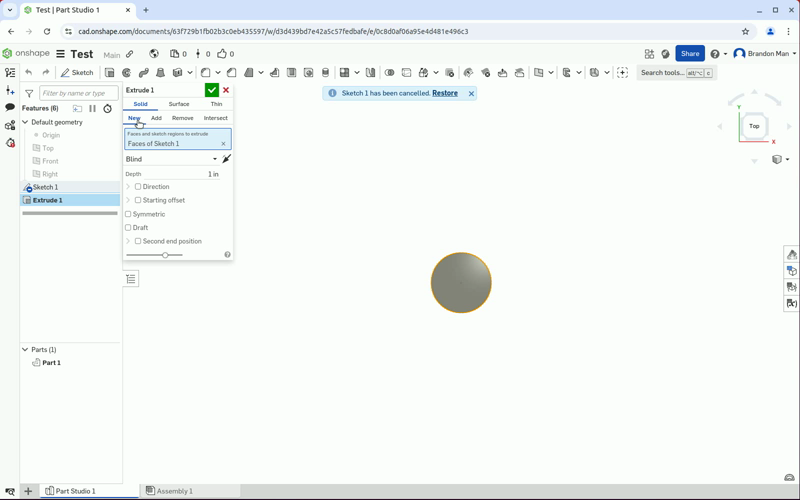
click(137, 120)
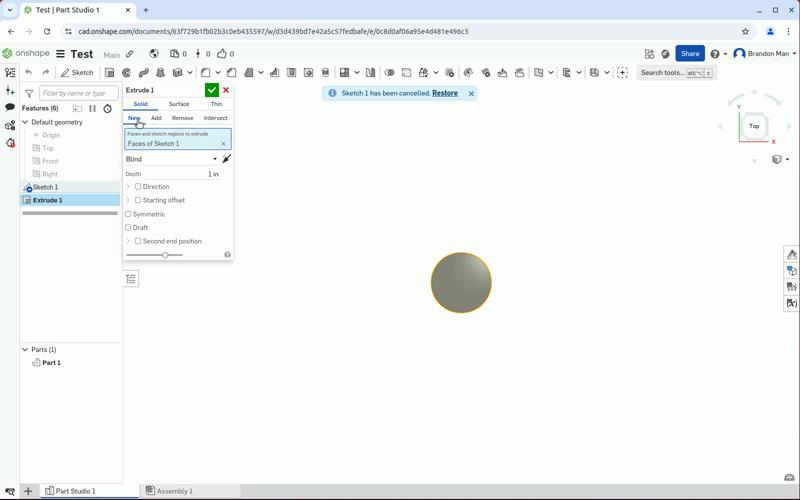
key(tab, 4)
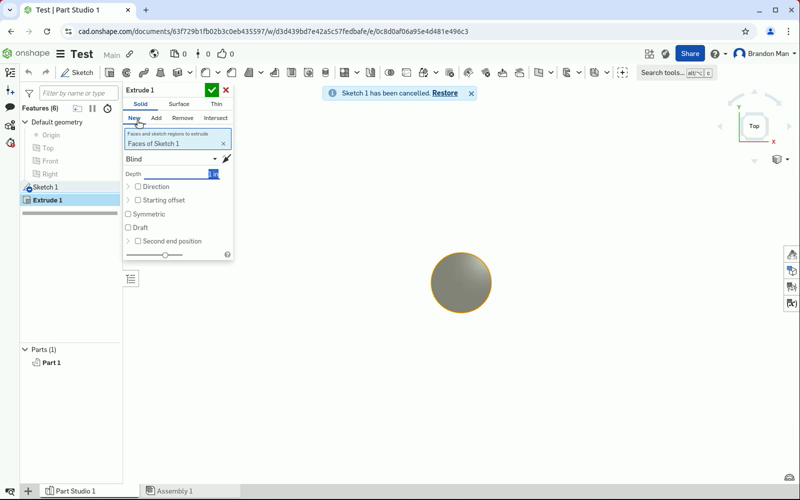
text(4.574)
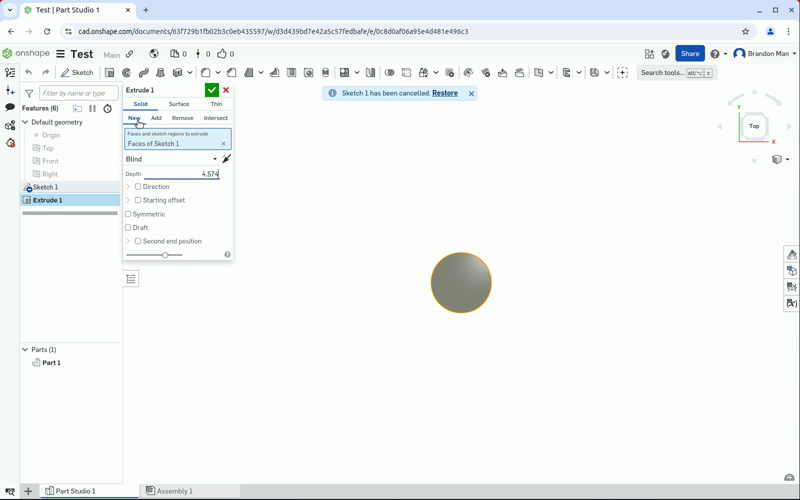
key(enter)
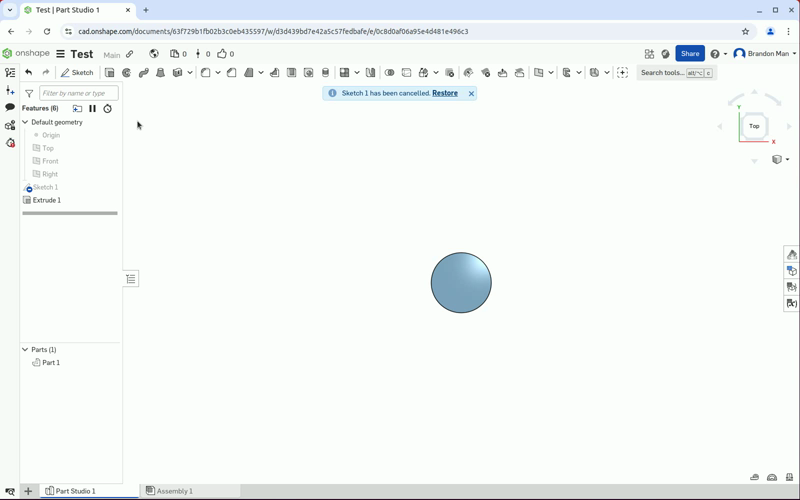
key(shift+h)
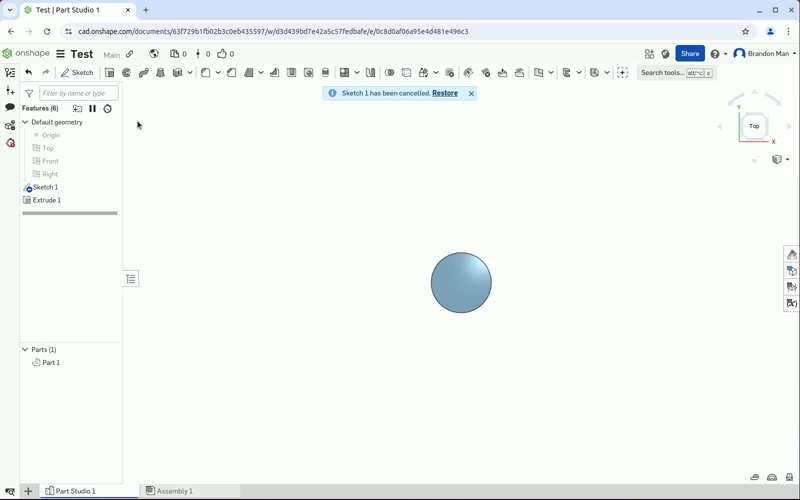
key(shift+h)
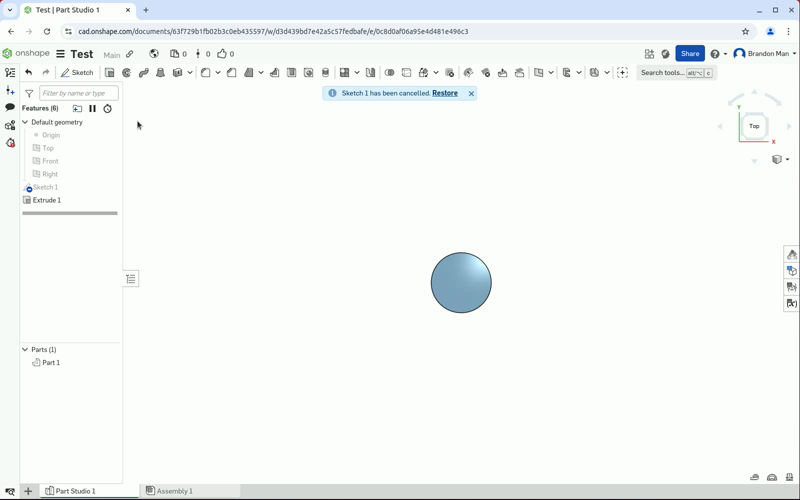
mouse_move(73, 189)
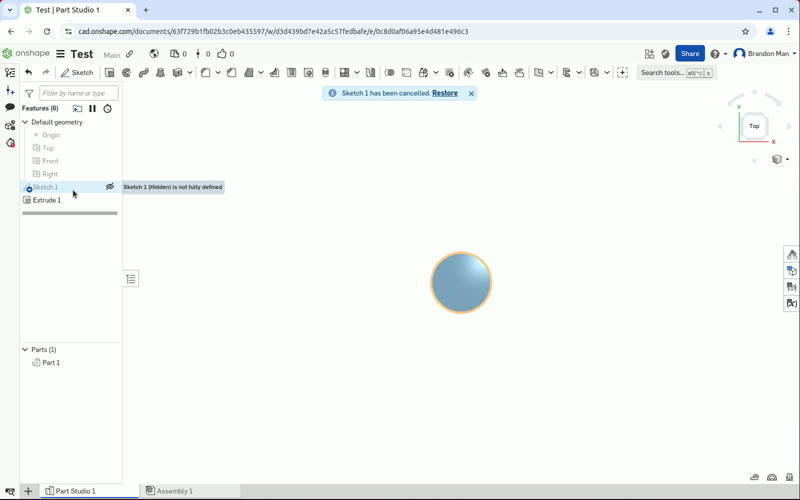
click(73, 189)
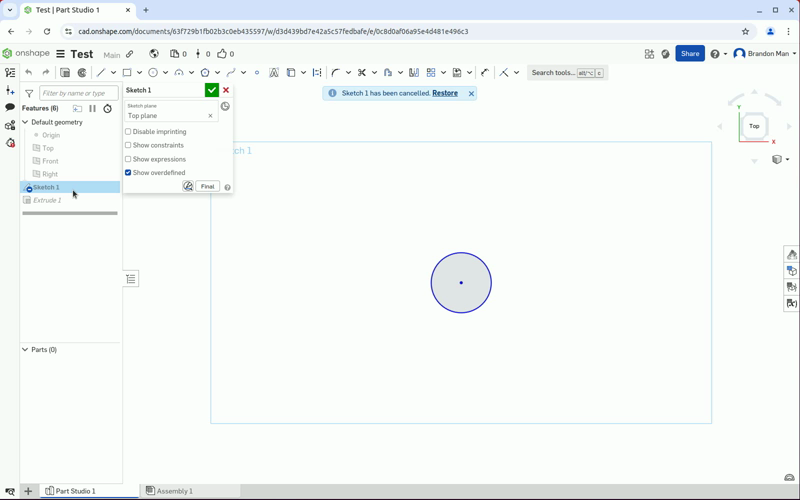
mouse_move(229, 92)
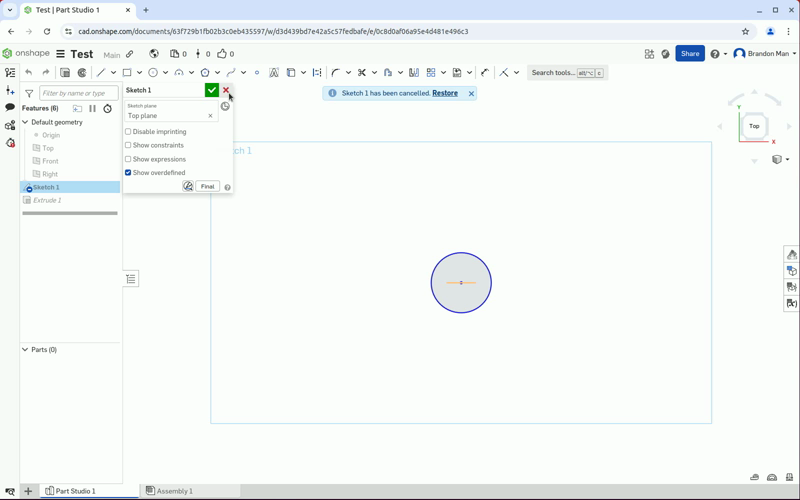
click(229, 92)
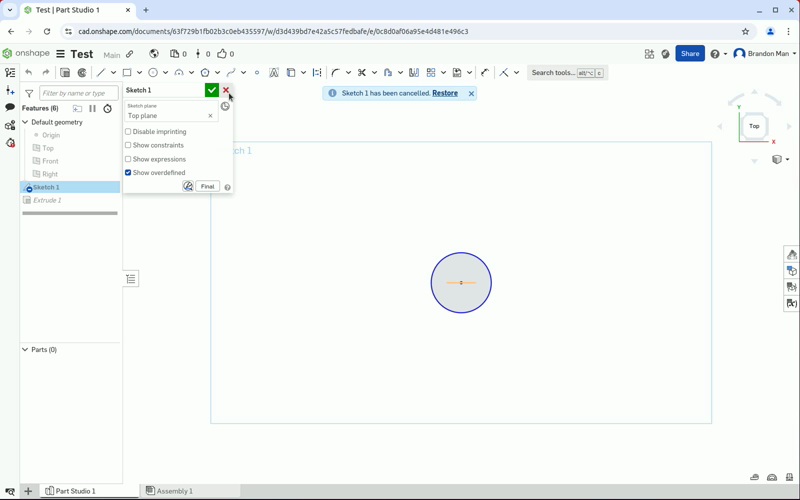
key(shift+s)
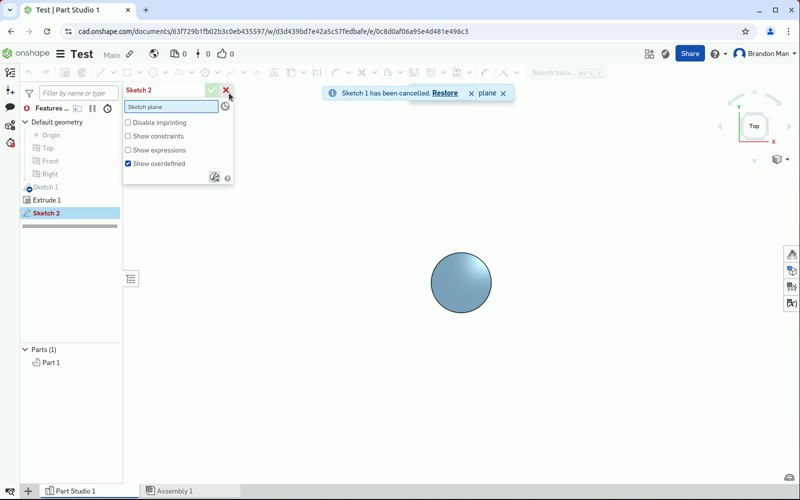
mouse_move(73, 150)
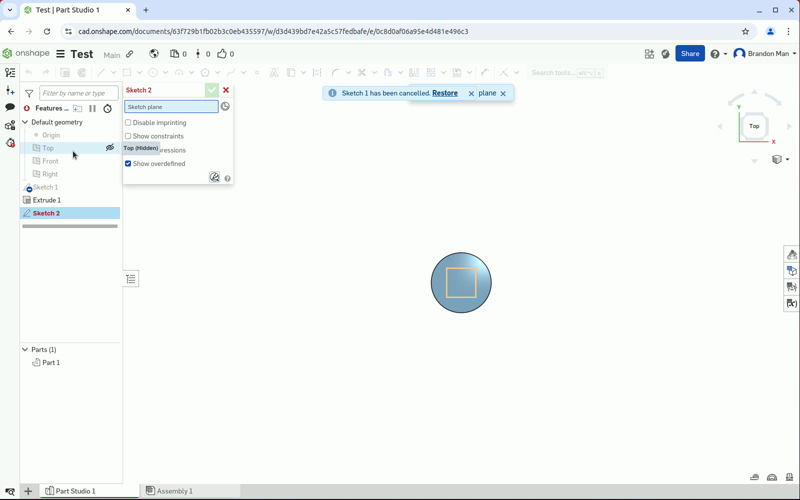
click(73, 150)
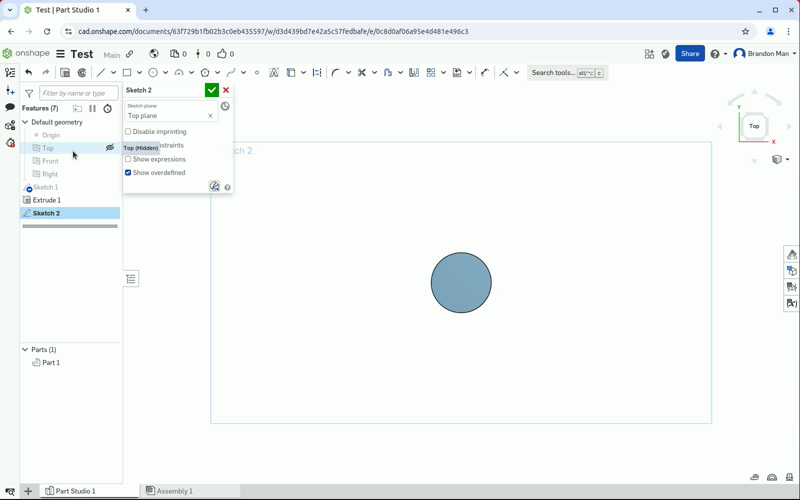
mouse_move(73, 352)
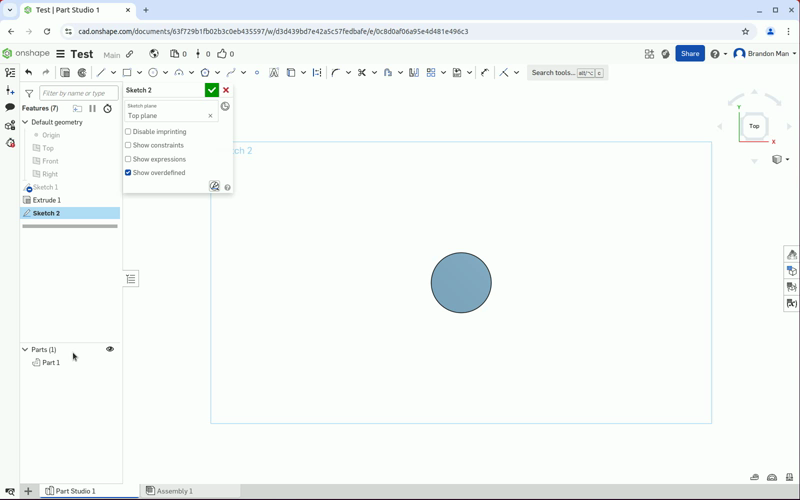
key(y)
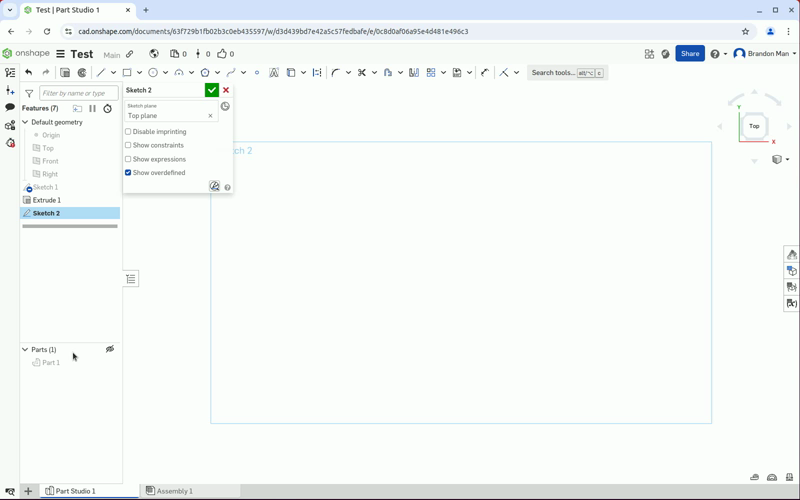
key(c)
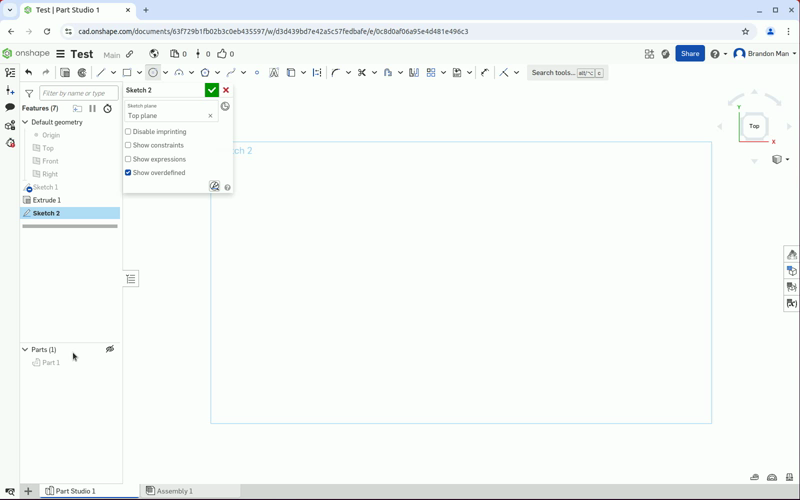
key_down(shift)
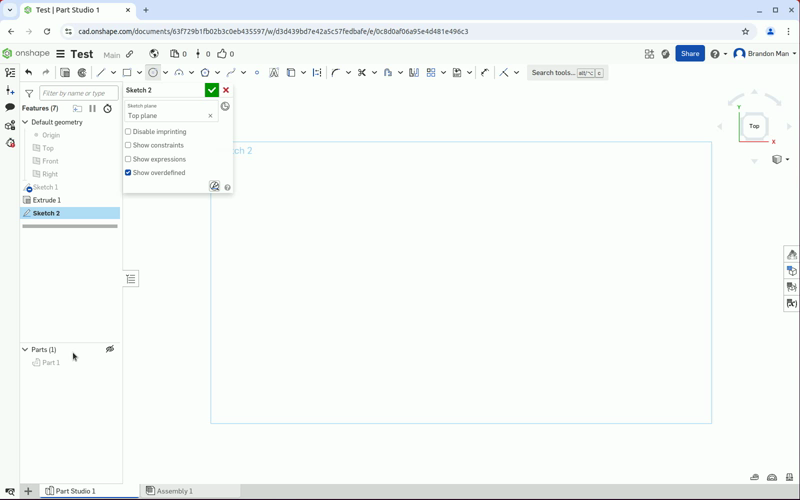
mouse_move(359, 282)
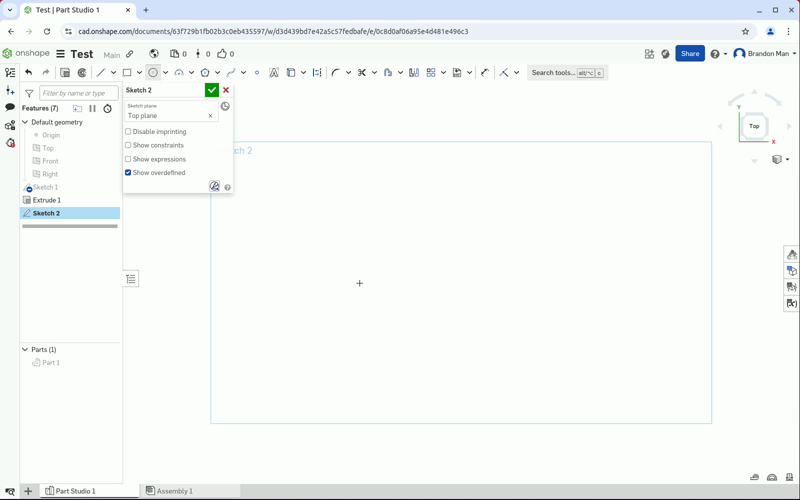
click(359, 282)
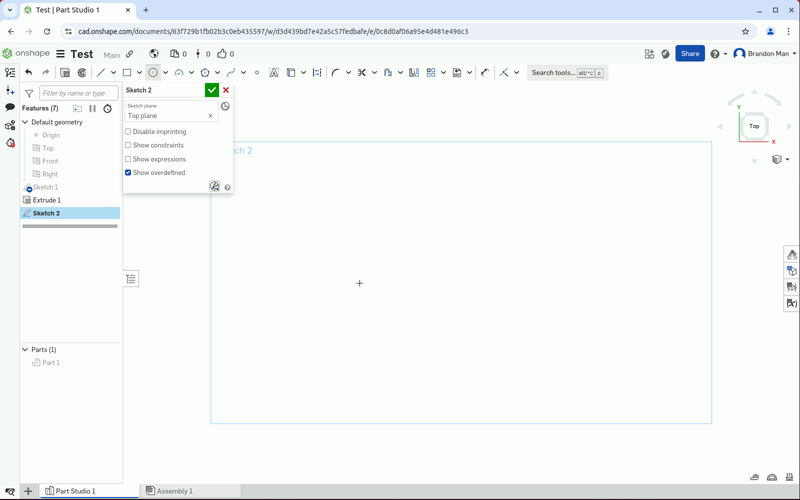
key_up(shift)
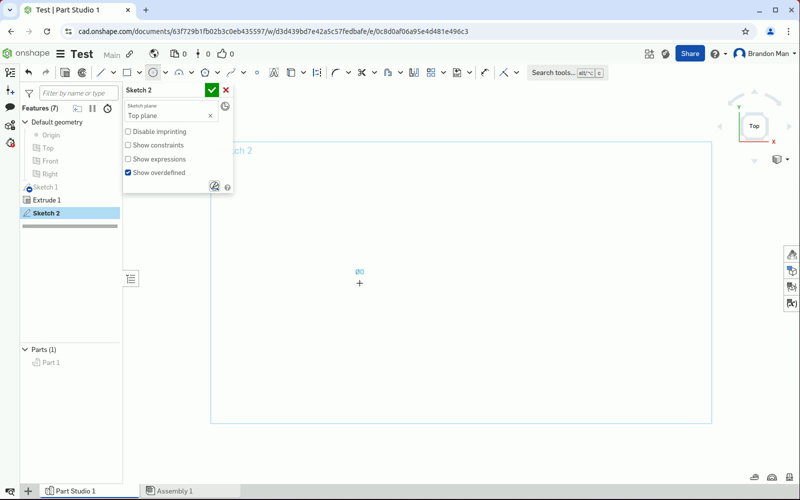
mouse_move(371, 282)
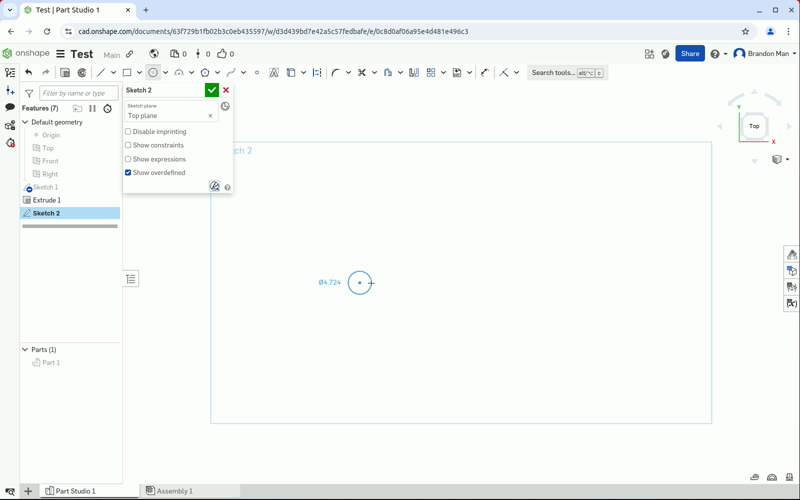
click(371, 282)
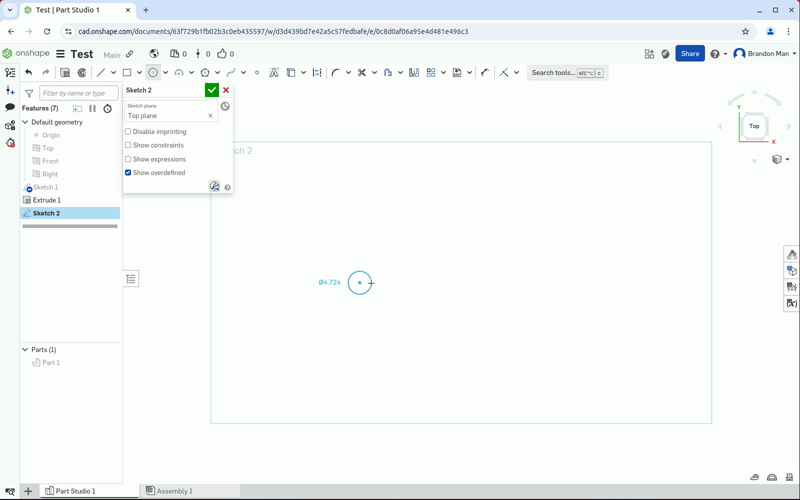
key(esc)
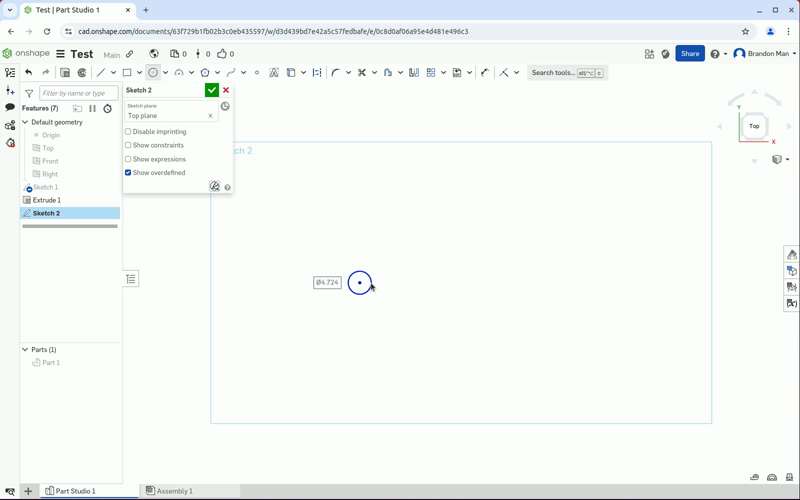
mouse_move(357, 277)
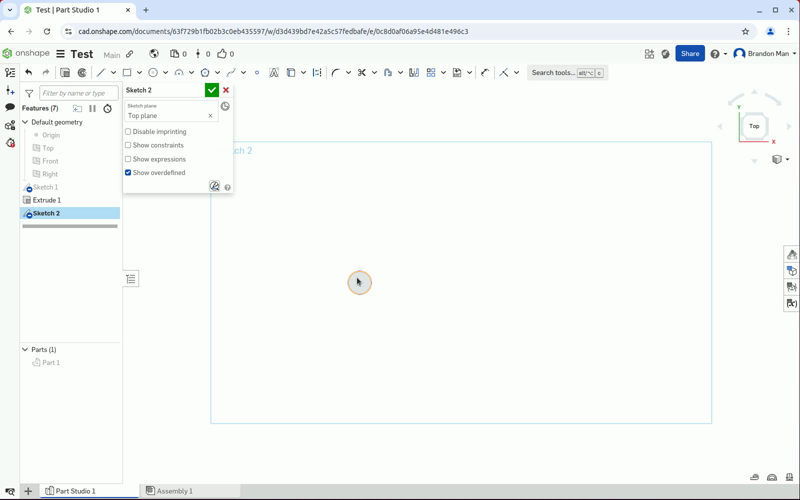
scroll(6)
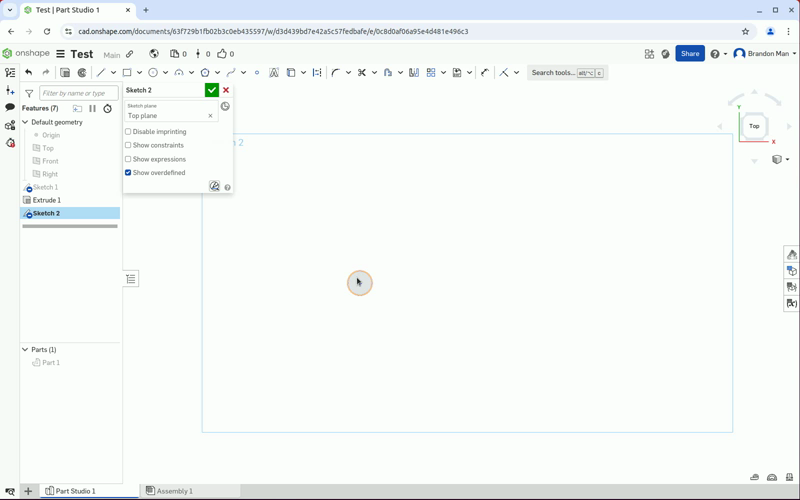
scroll(6)
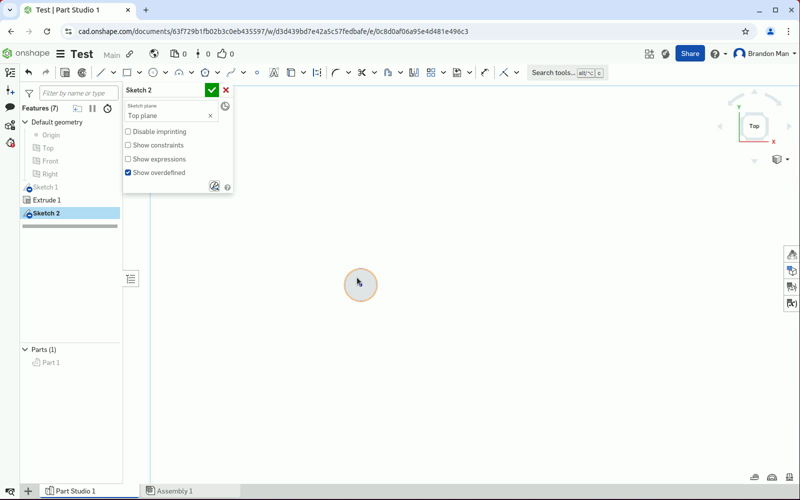
scroll(6)
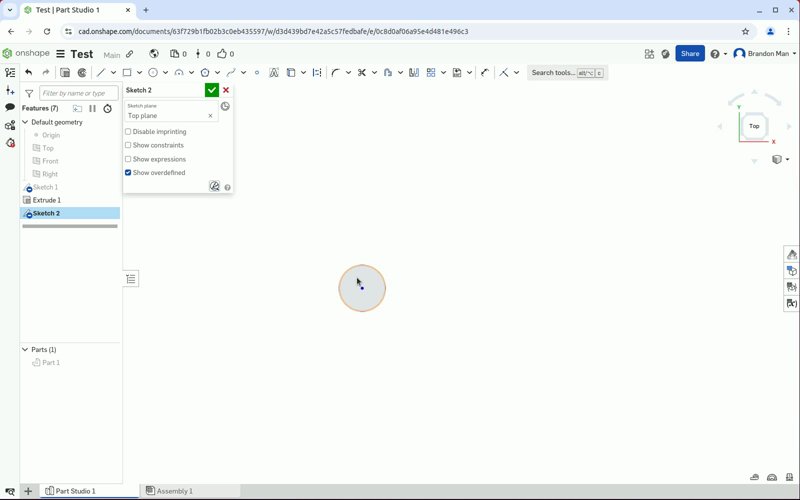
scroll(6)
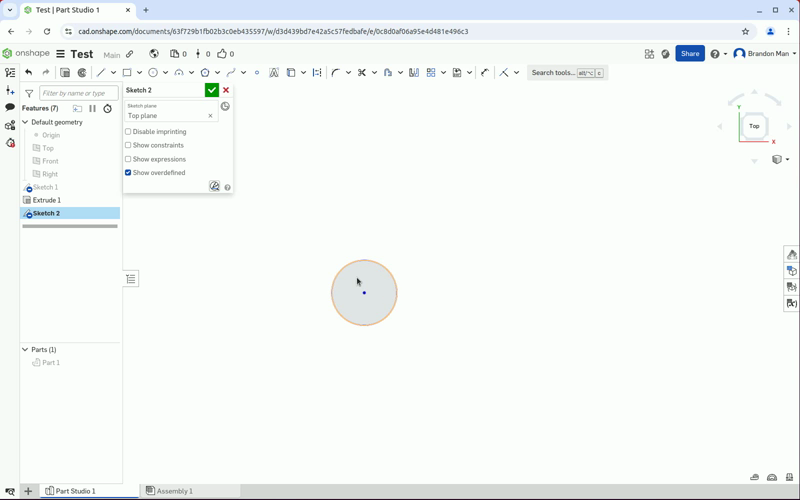
scroll(6)
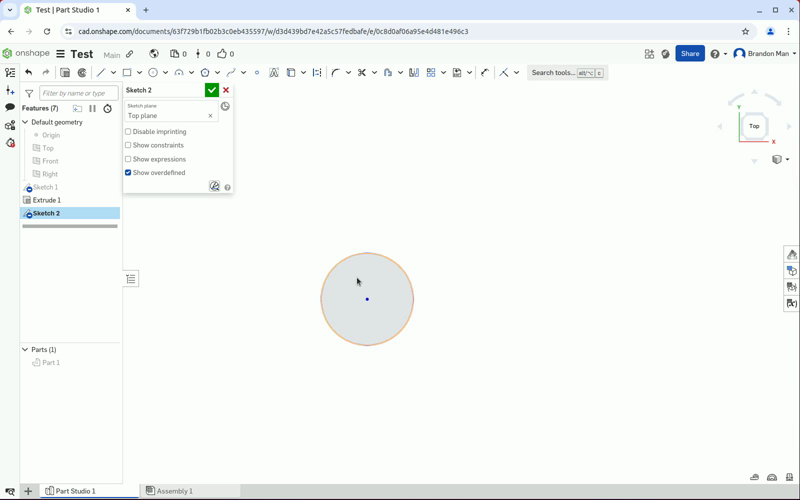
scroll(6)
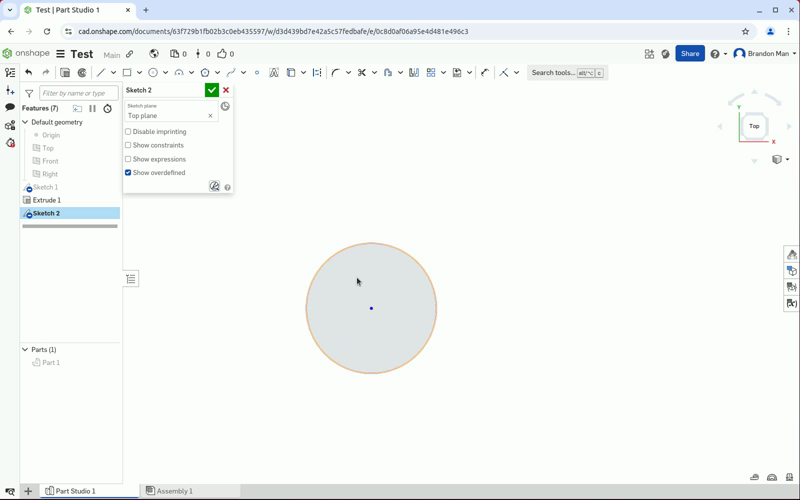
scroll(6)
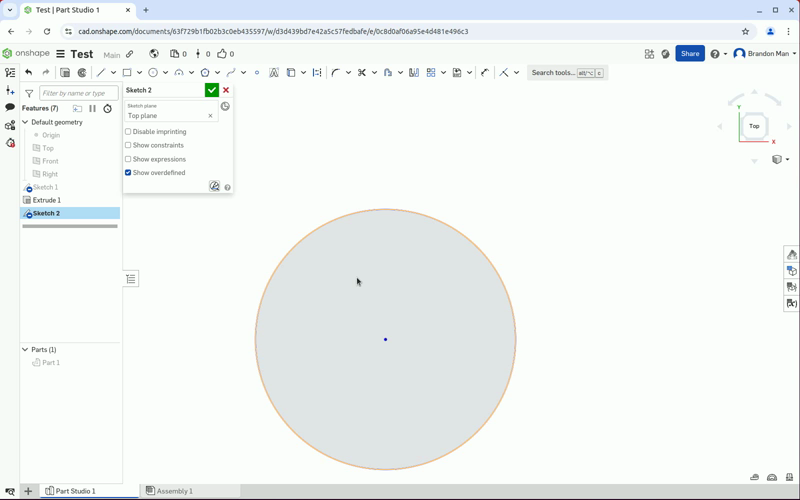
click(357, 277)
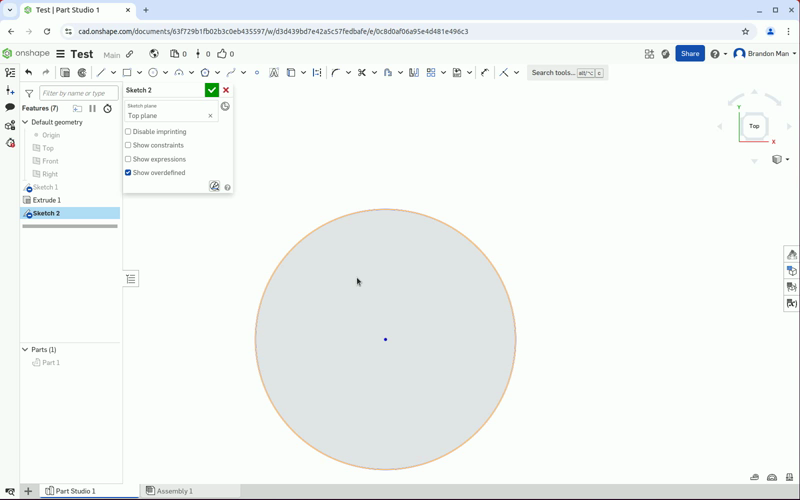
scroll(-6)
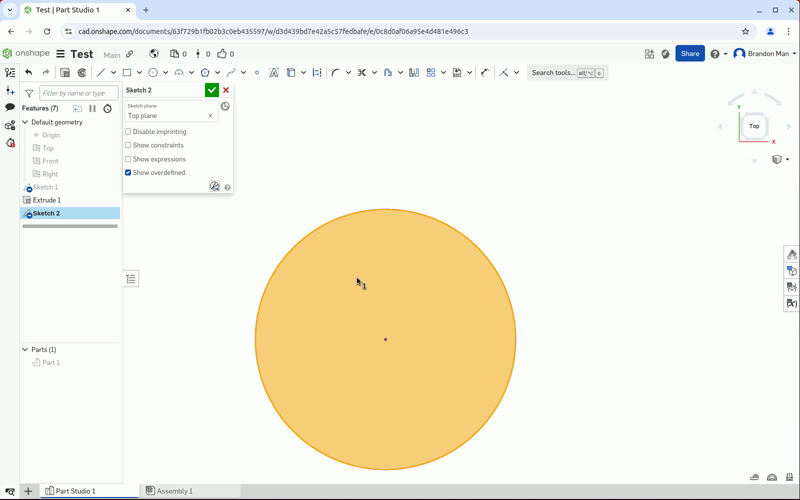
scroll(-6)
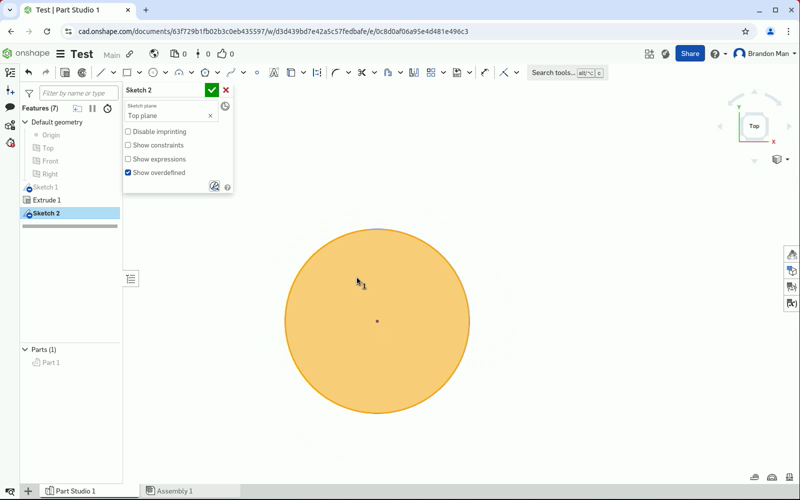
scroll(-6)
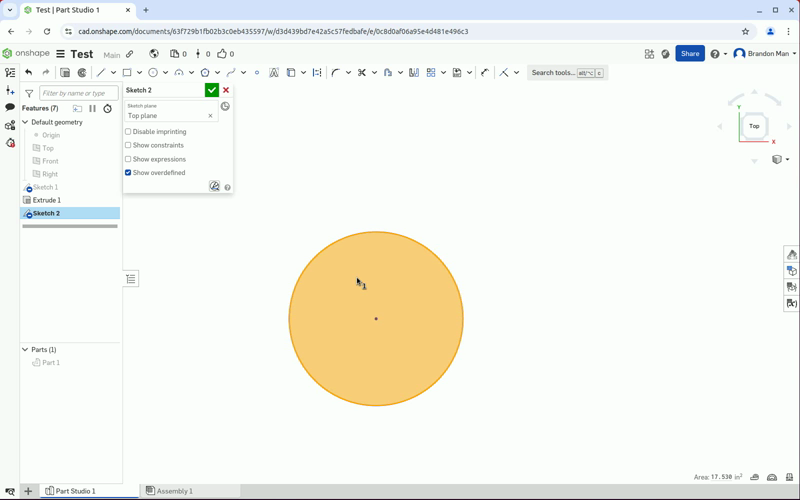
scroll(-6)
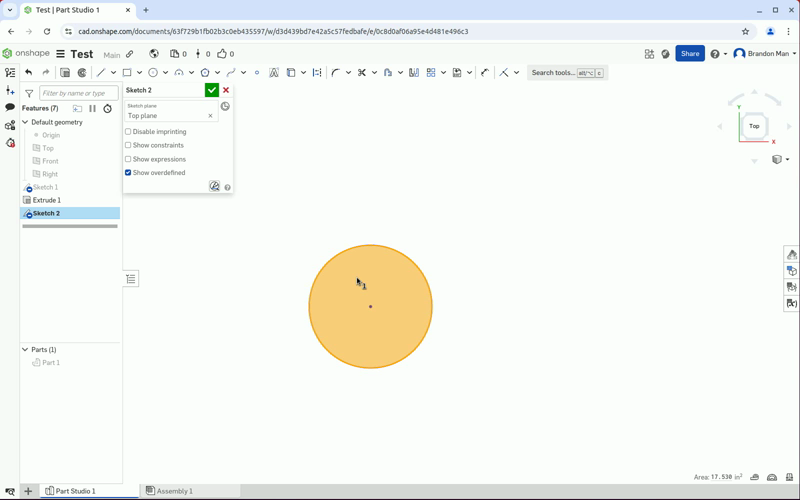
scroll(-6)
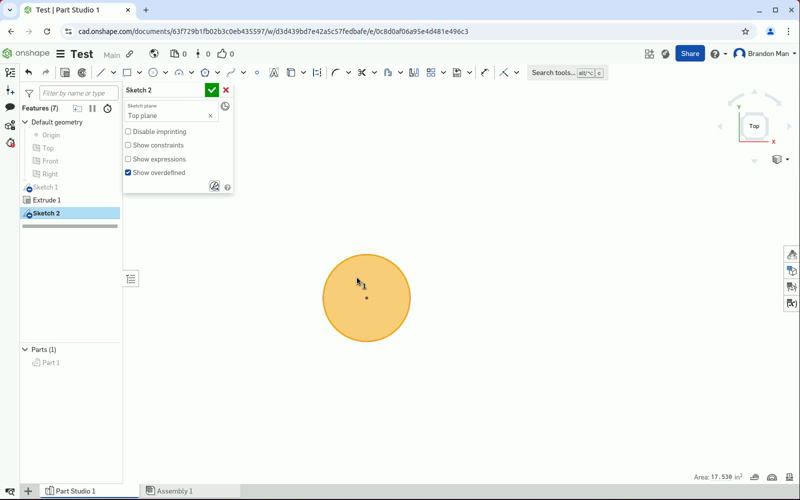
scroll(-6)
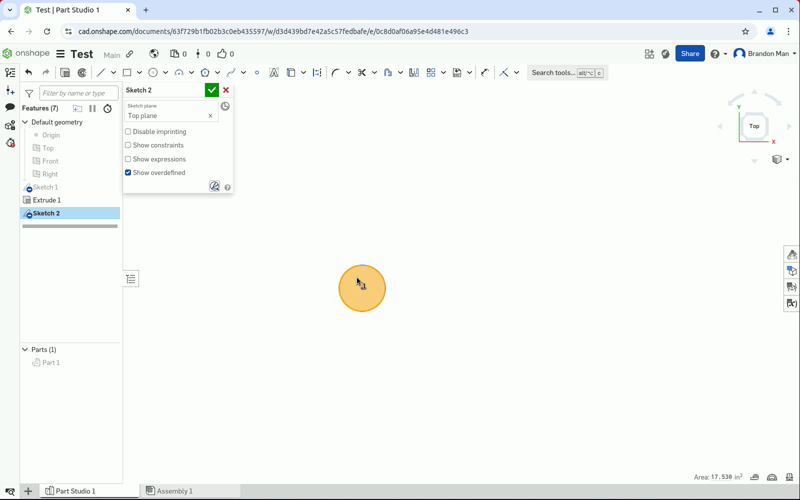
scroll(-6)
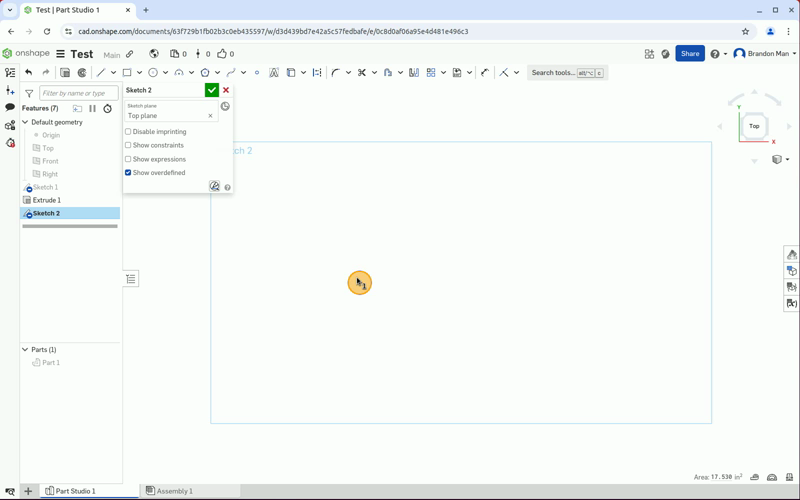
mouse_move(73, 352)
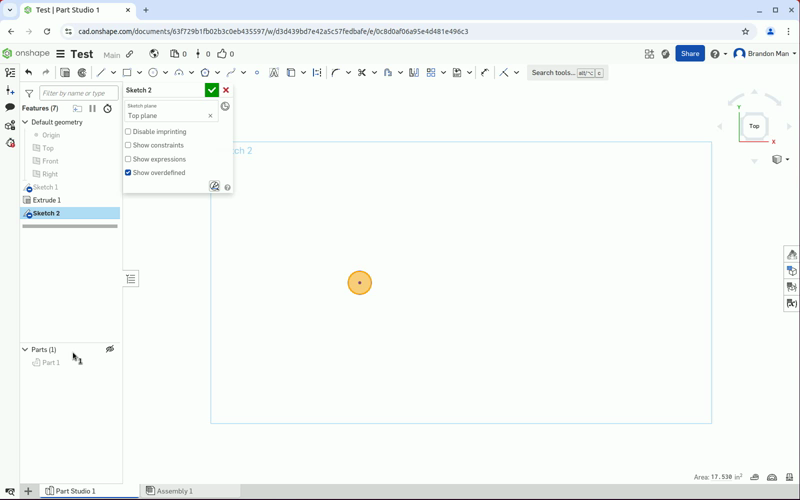
key(shift+y)
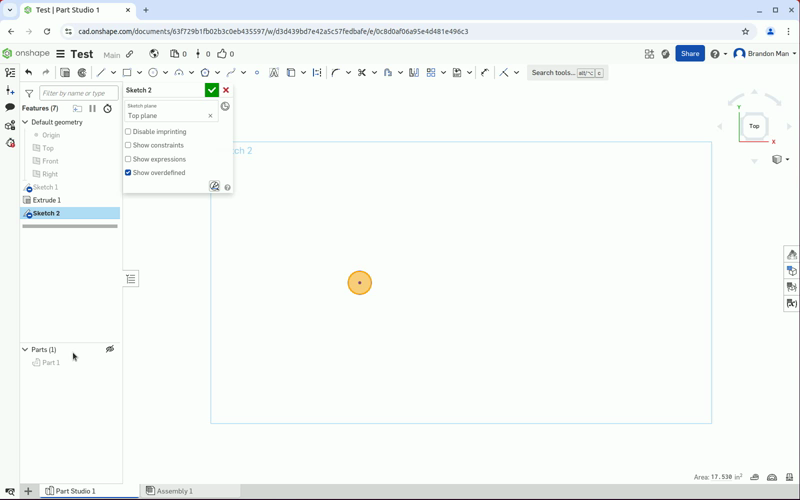
key(shift+e)
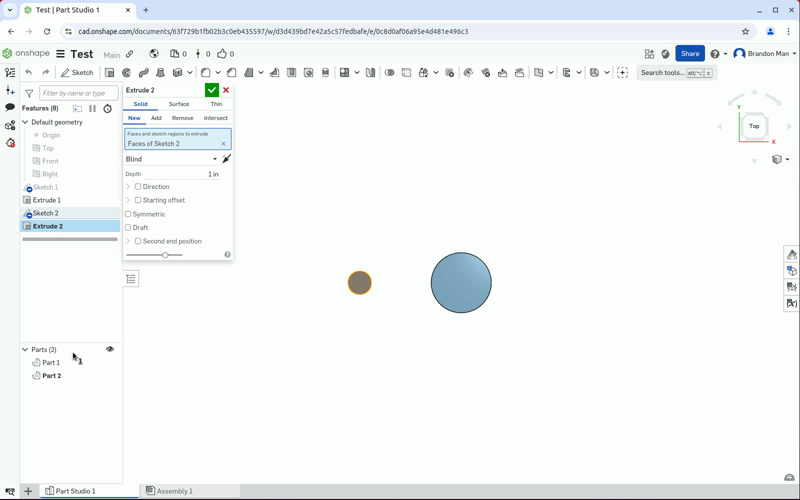
mouse_move(143, 106)
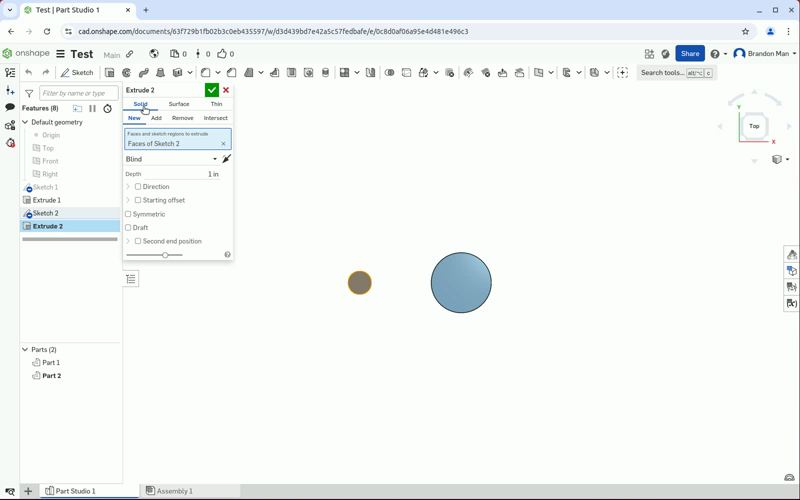
click(143, 106)
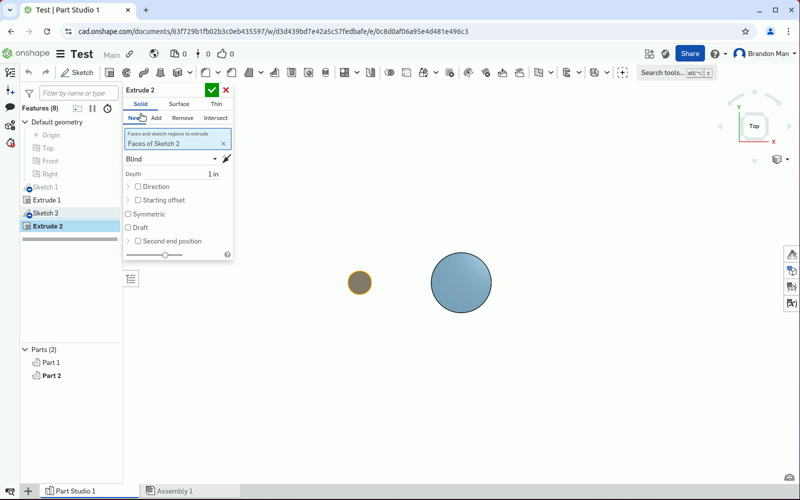
mouse_move(137, 120)
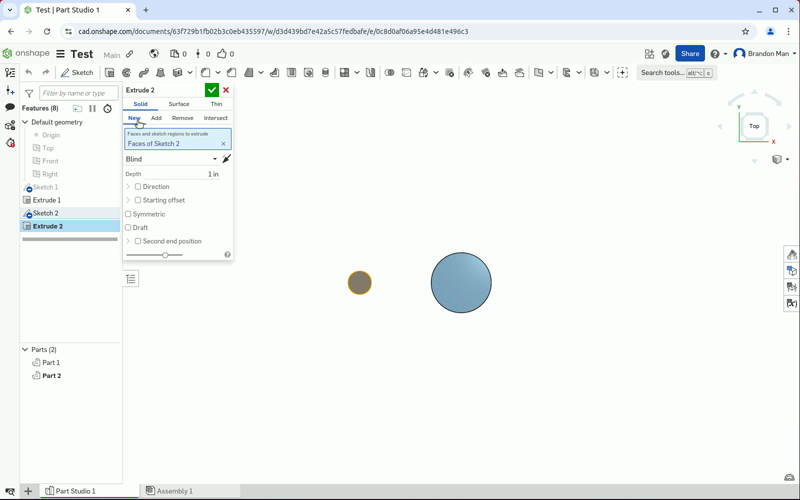
click(137, 120)
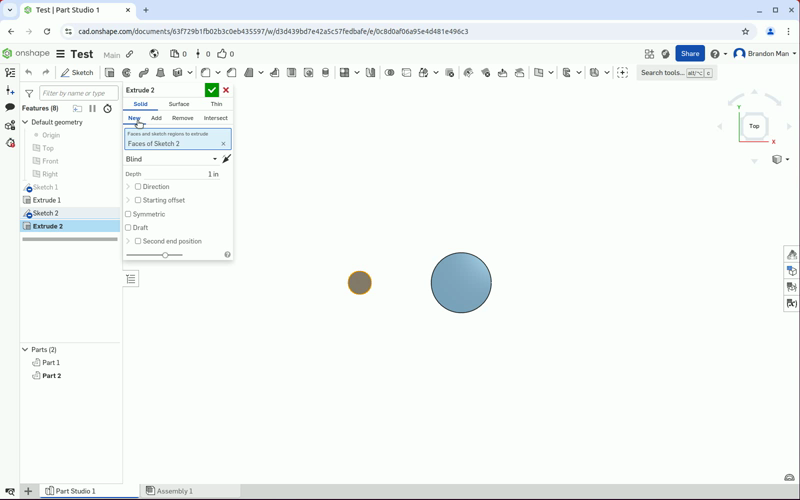
key(tab, 4)
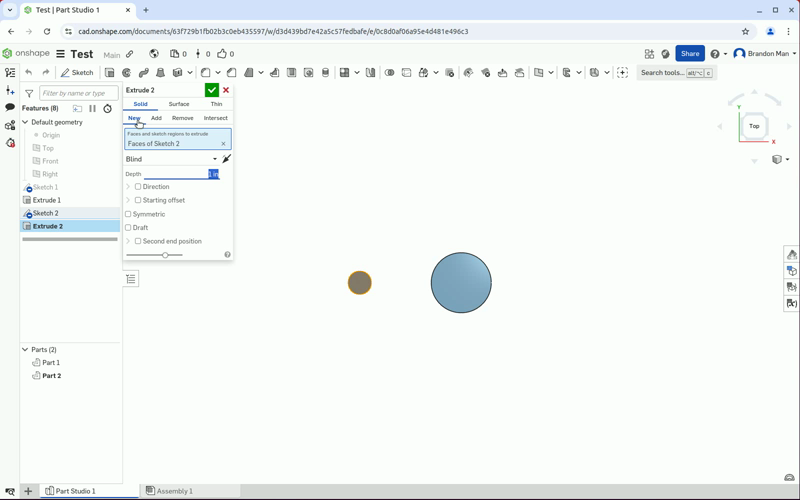
text(12.036)
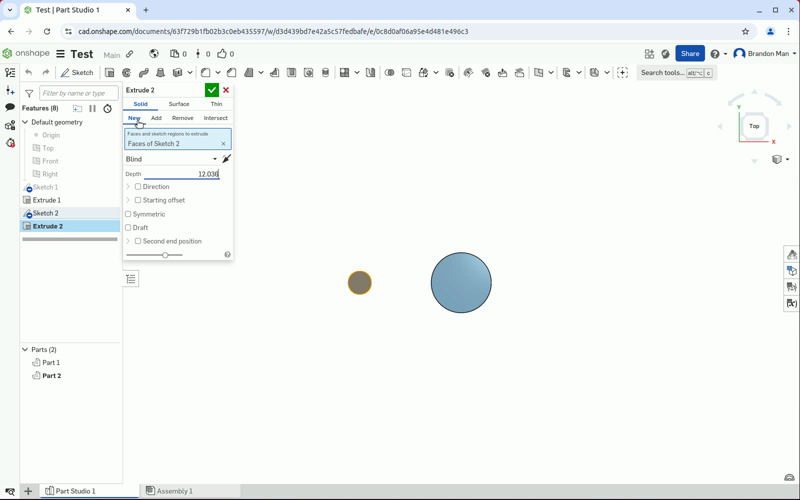
key(enter)
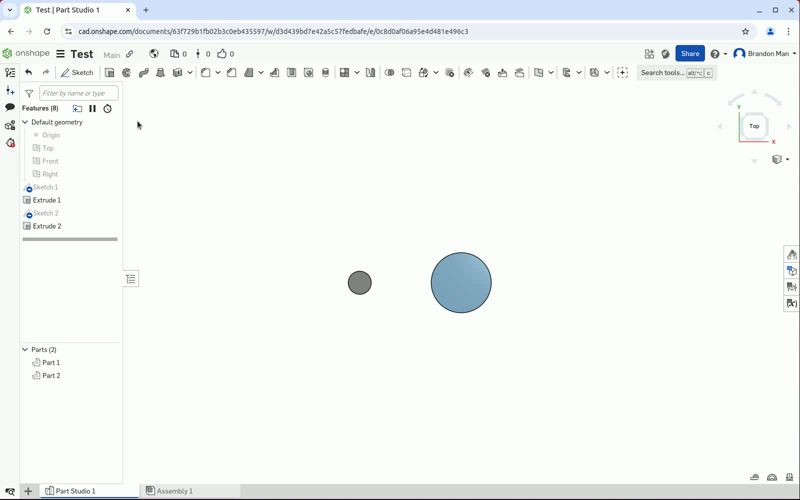
key(shift+h)
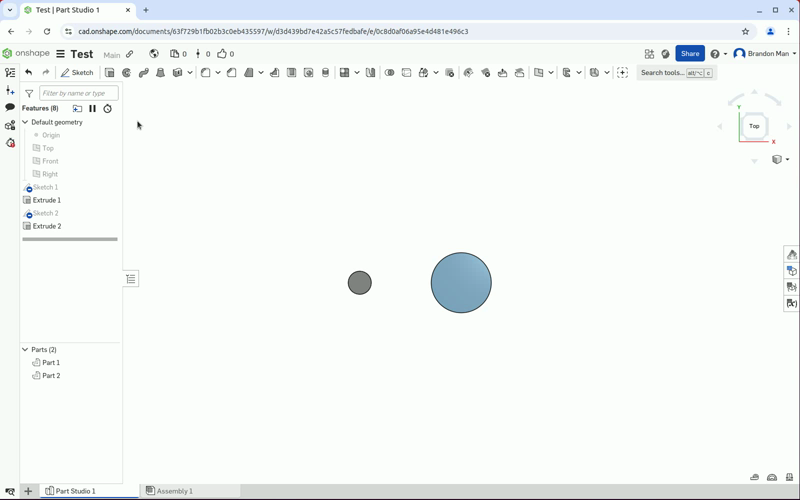
key(shift+h)
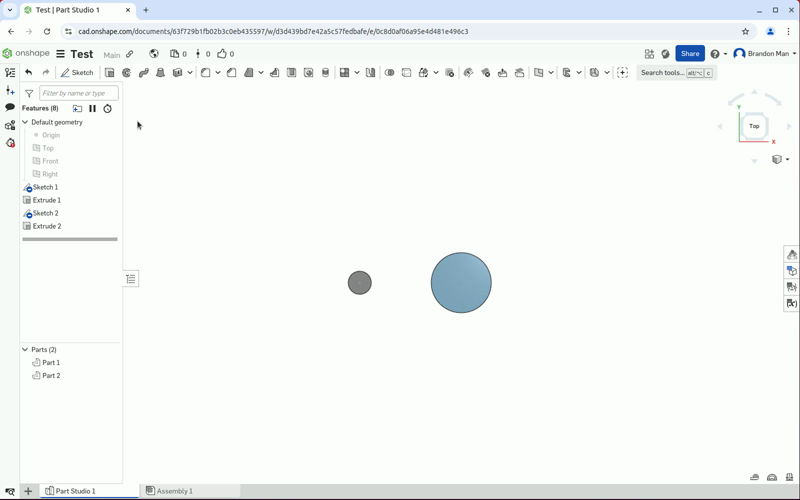
key(shift+7)
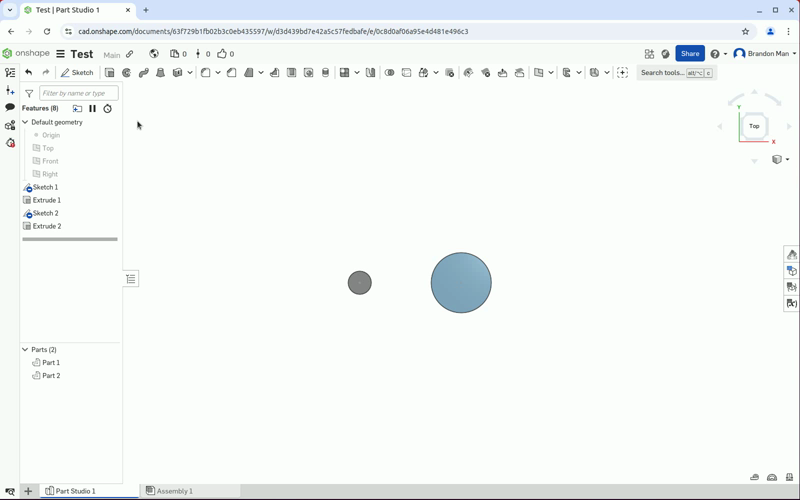
key(up, 3)
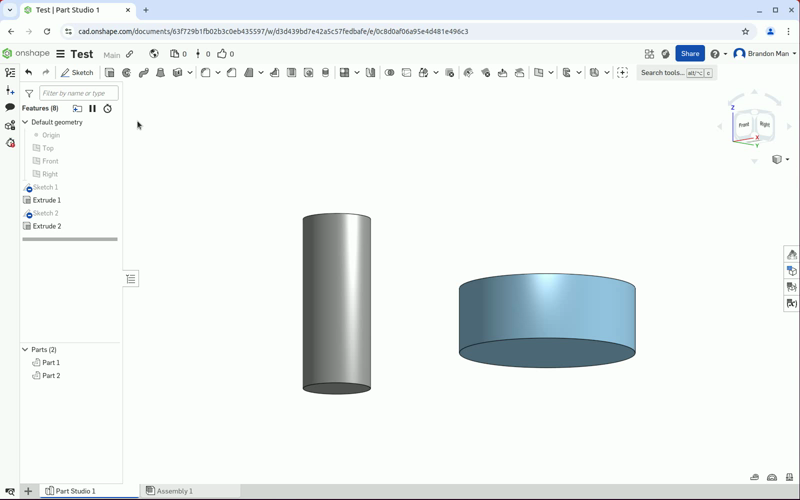
key(left, 3)
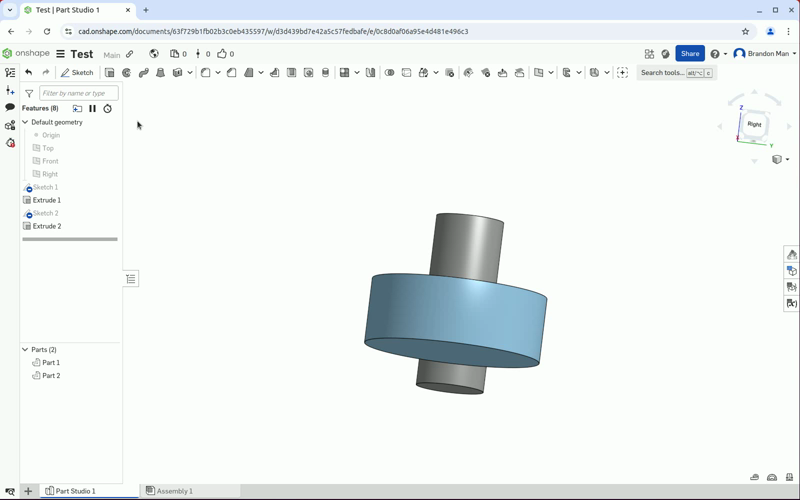
key(right, 3)
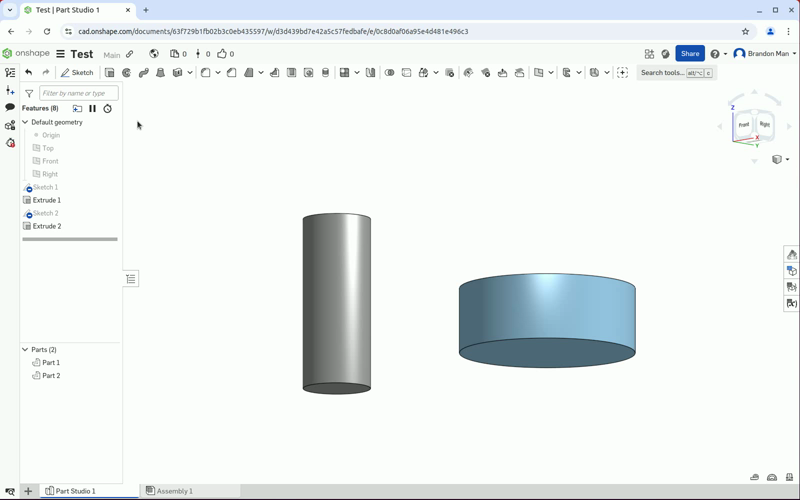
key(down, 3)
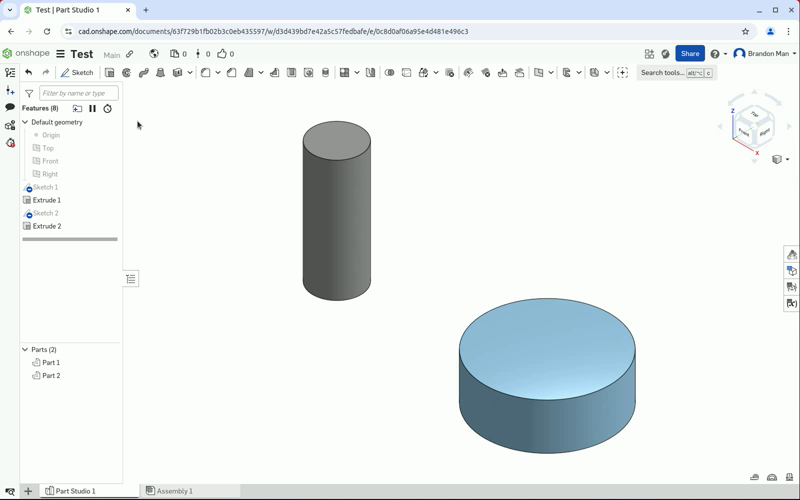
mouse_move(73, 189)
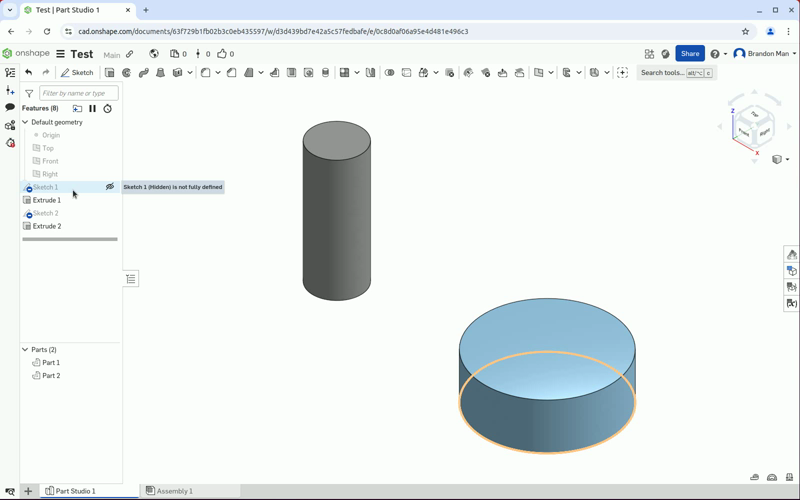
click(73, 189)